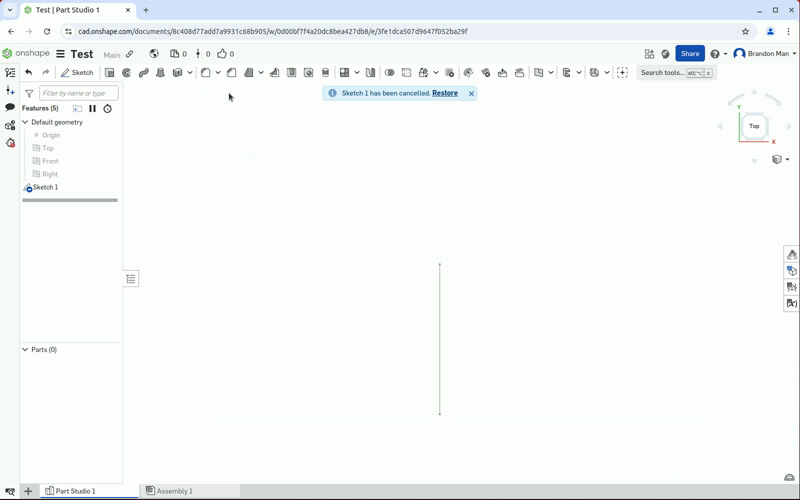
key(shift+h)
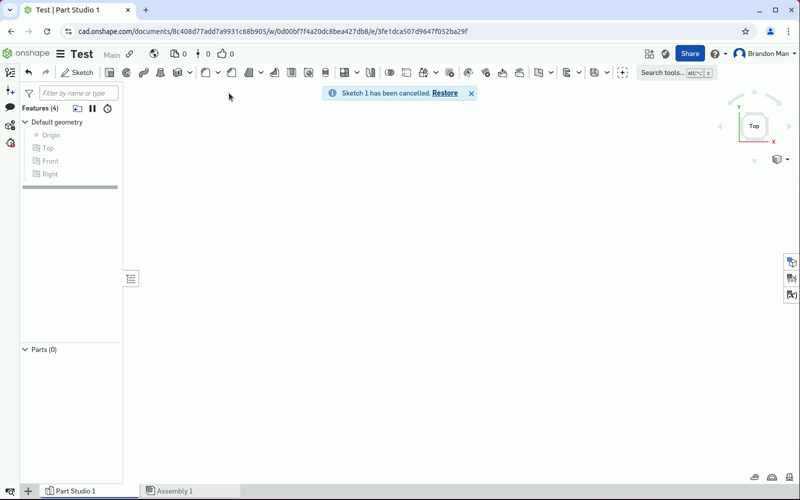
mouse_move(73, 352)
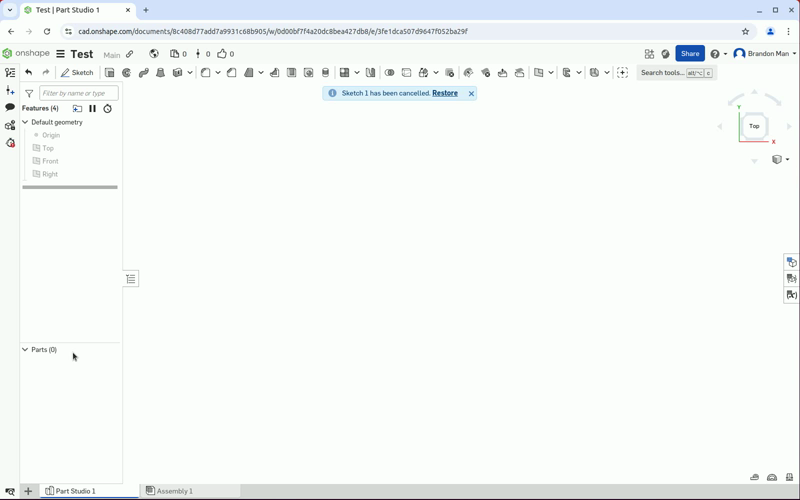
key(y)
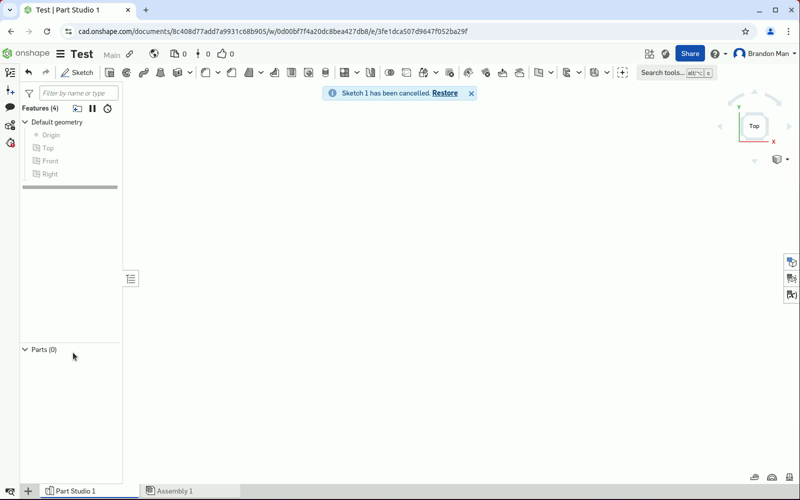
key(shift+p)
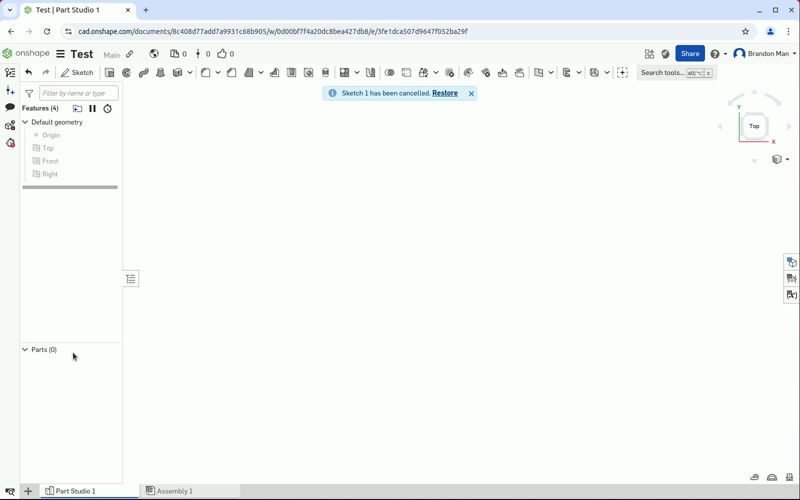
key(space)
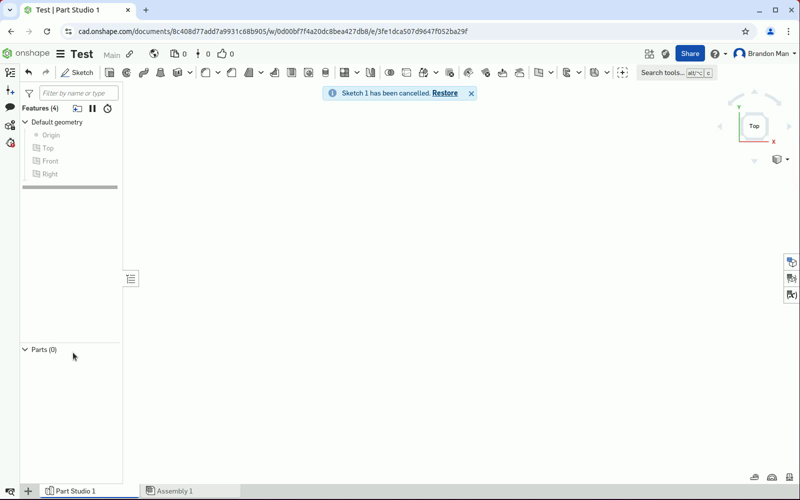
key_down(shift)
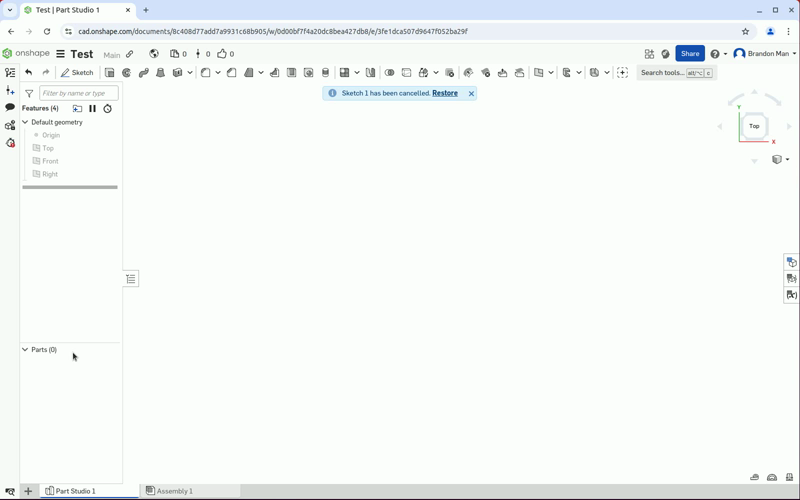
key(up)
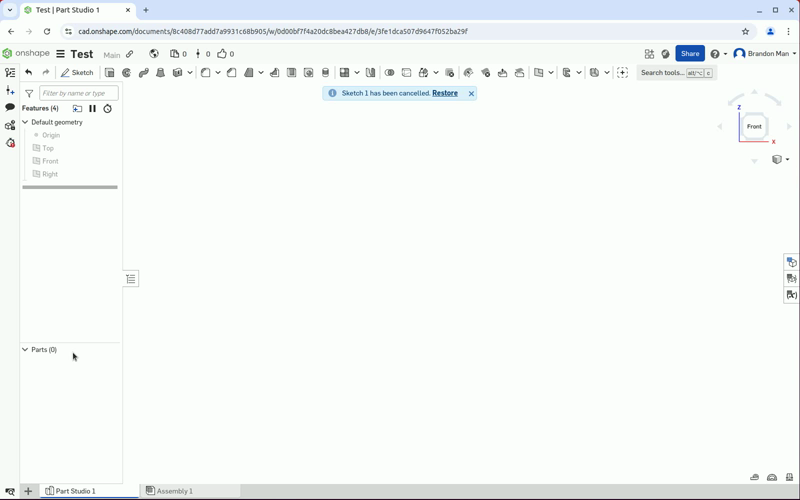
key_up(shift)
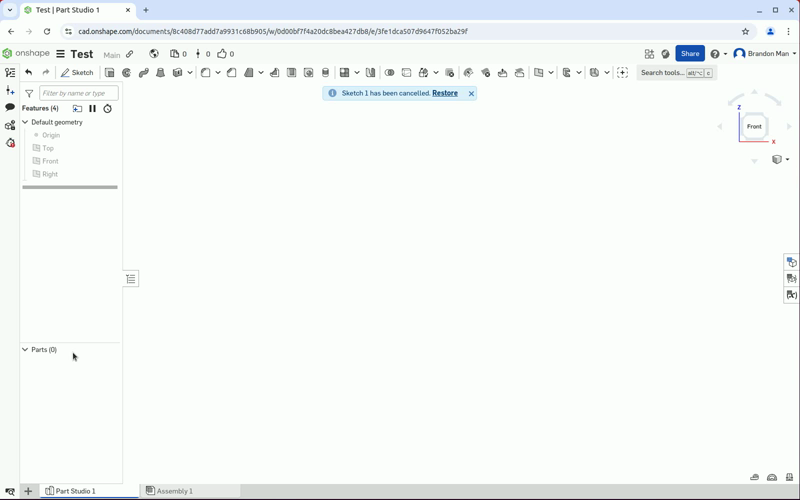
mouse_move(73, 352)
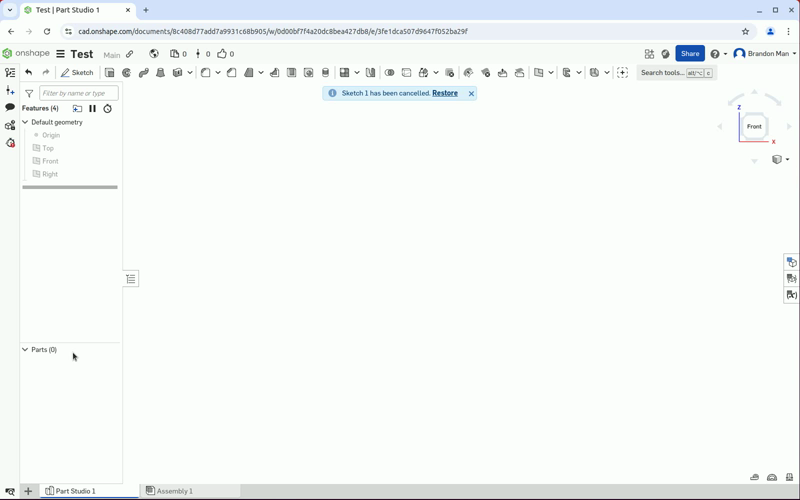
key(shift+y)
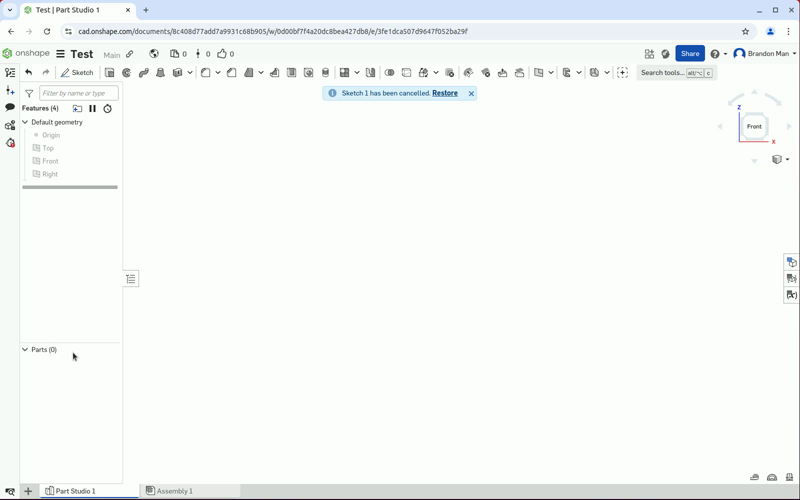
key(shift+s)
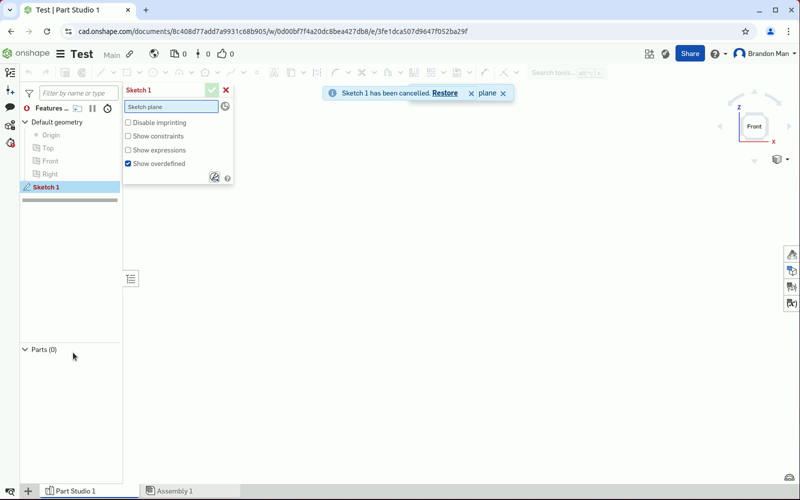
mouse_move(73, 163)
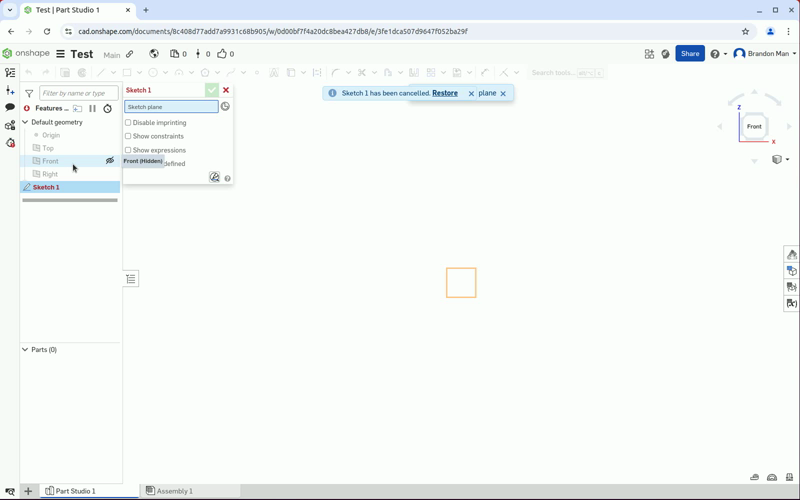
click(73, 163)
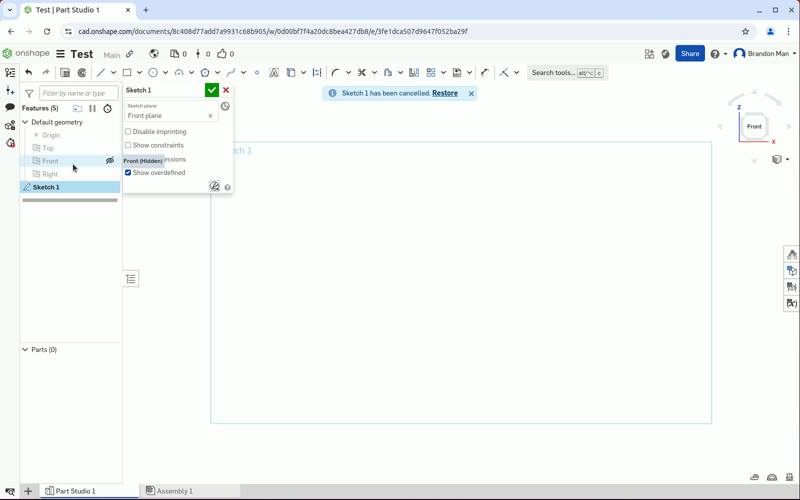
mouse_move(73, 352)
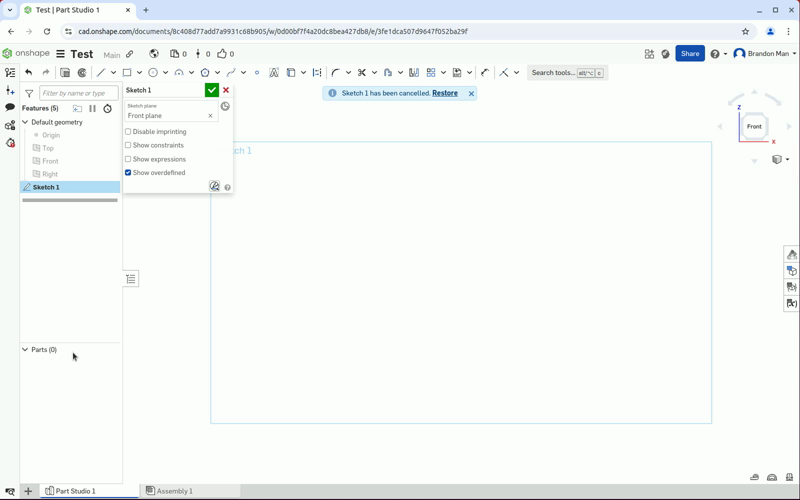
key(y)
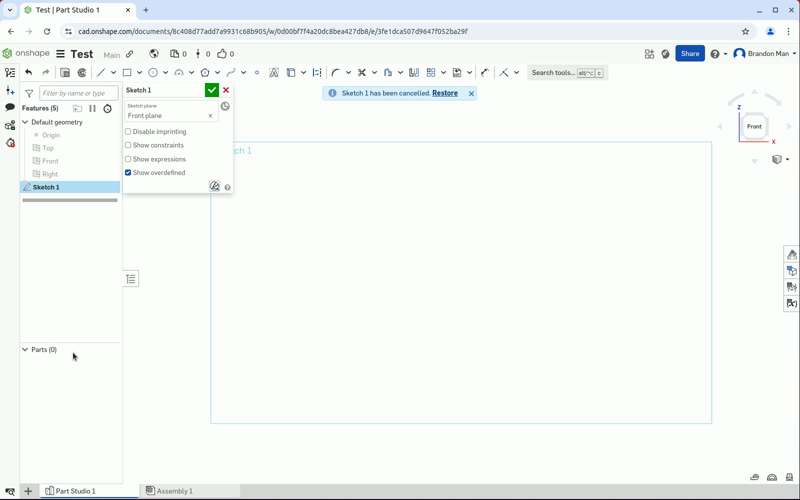
key(c)
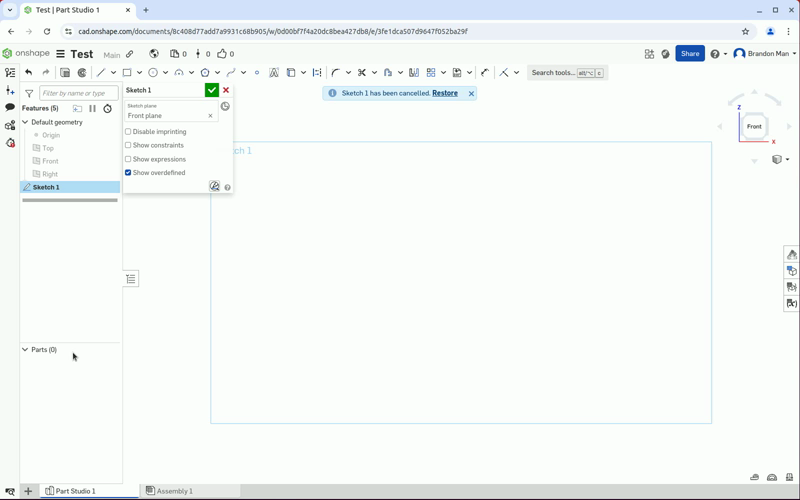
key_down(shift)
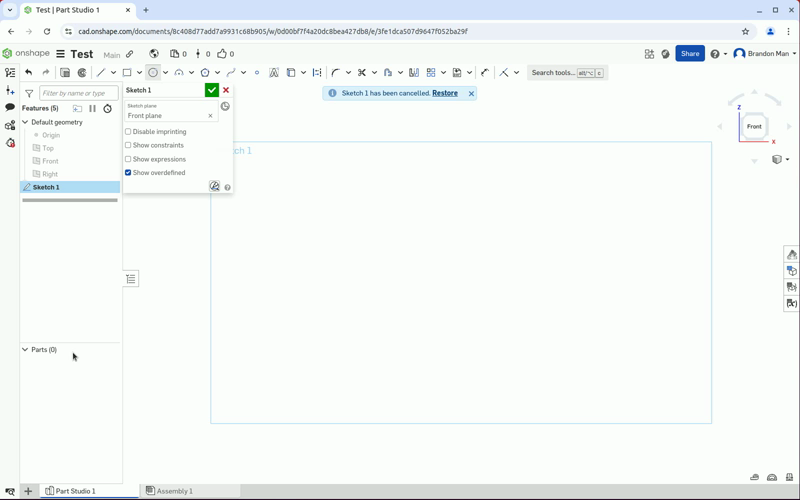
mouse_move(461, 282)
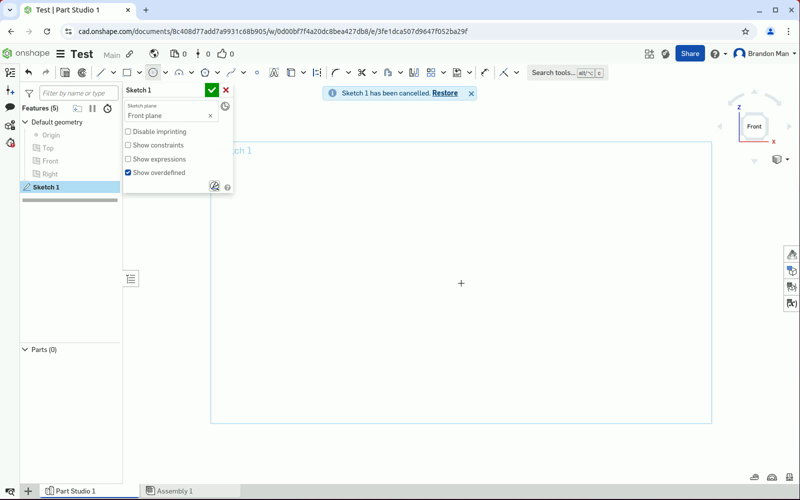
click(461, 282)
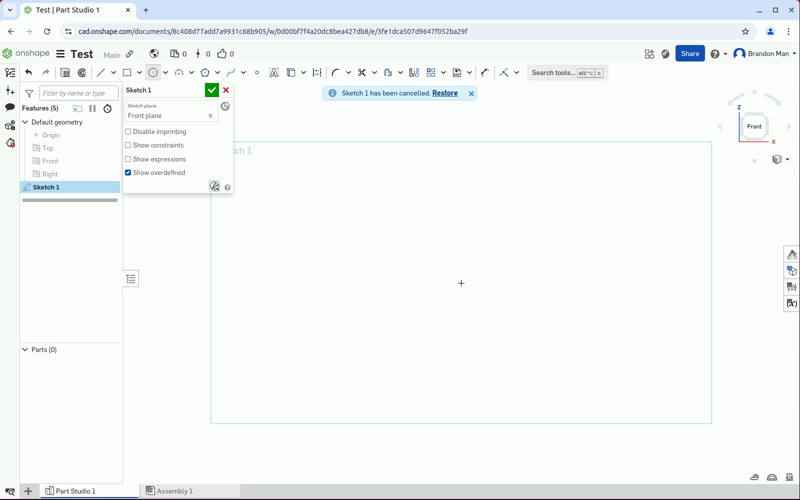
key_up(shift)
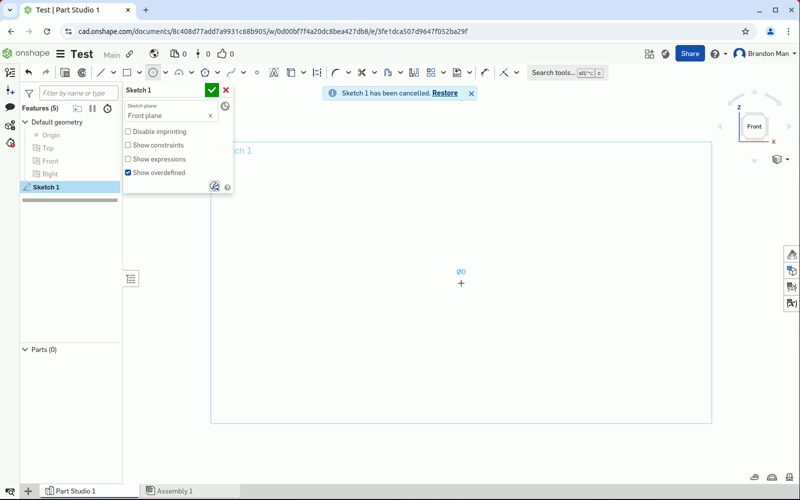
mouse_move(495, 282)
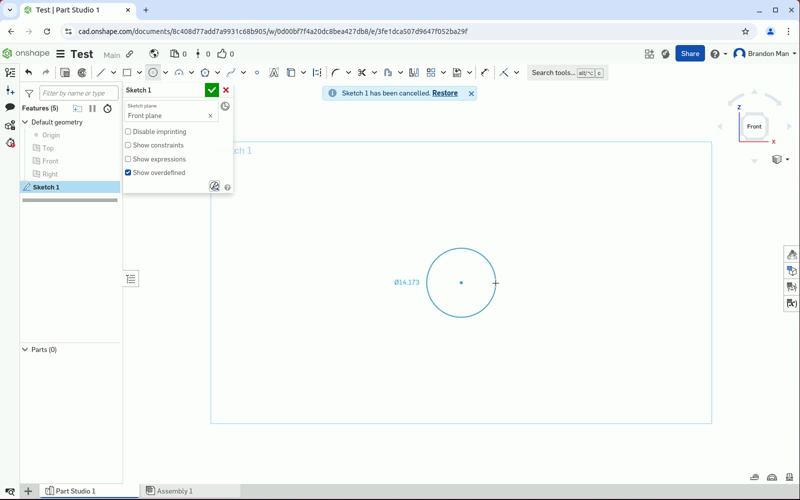
click(495, 282)
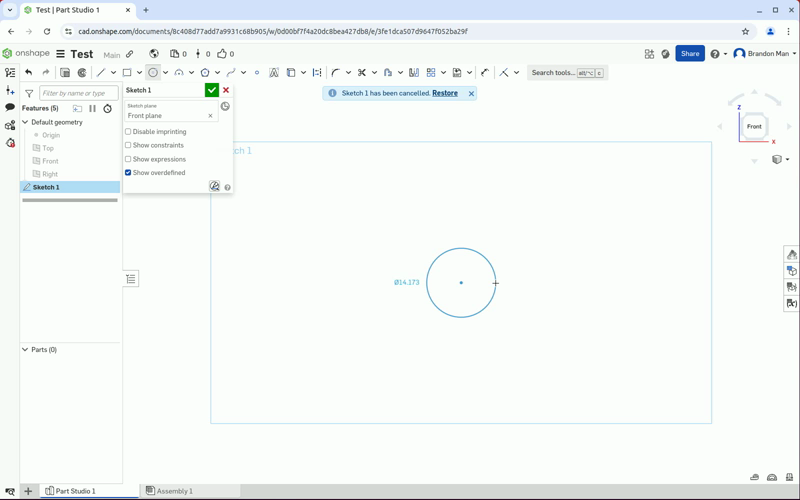
key(esc)
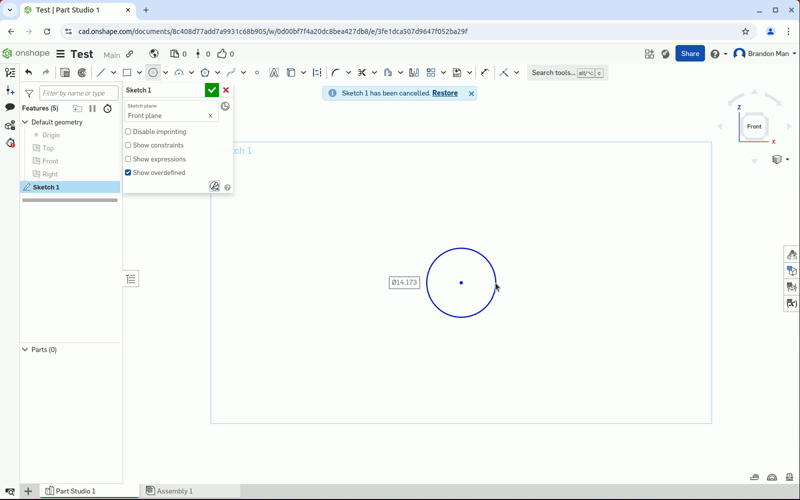
mouse_move(486, 285)
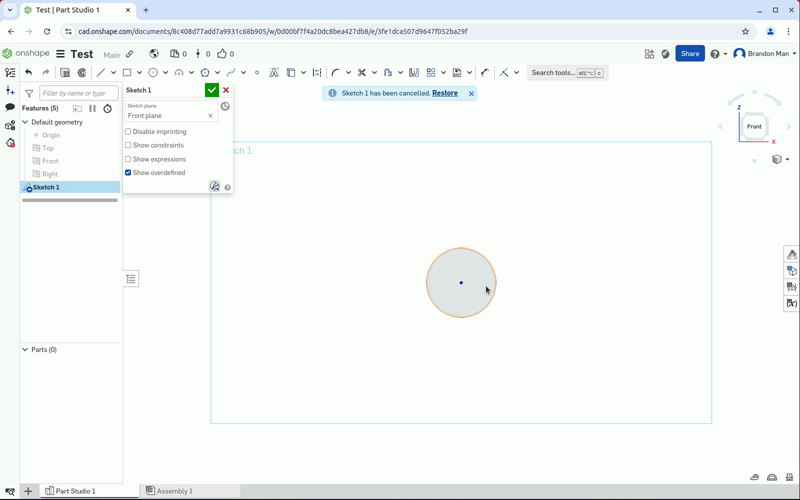
click(486, 285)
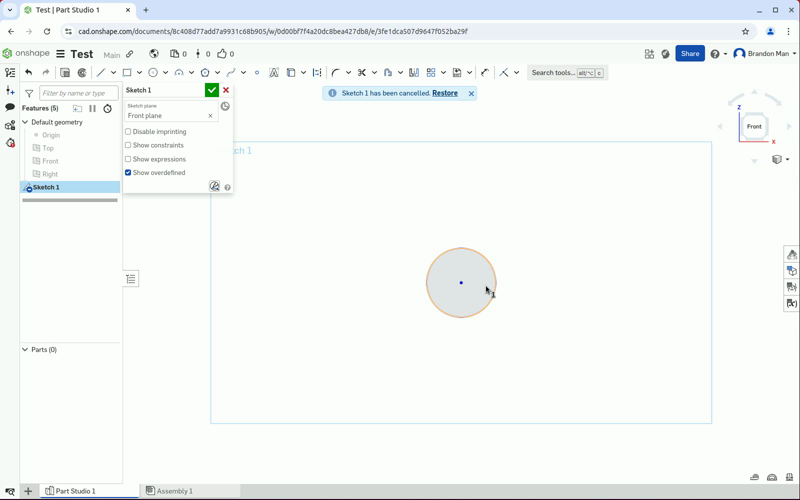
mouse_move(73, 352)
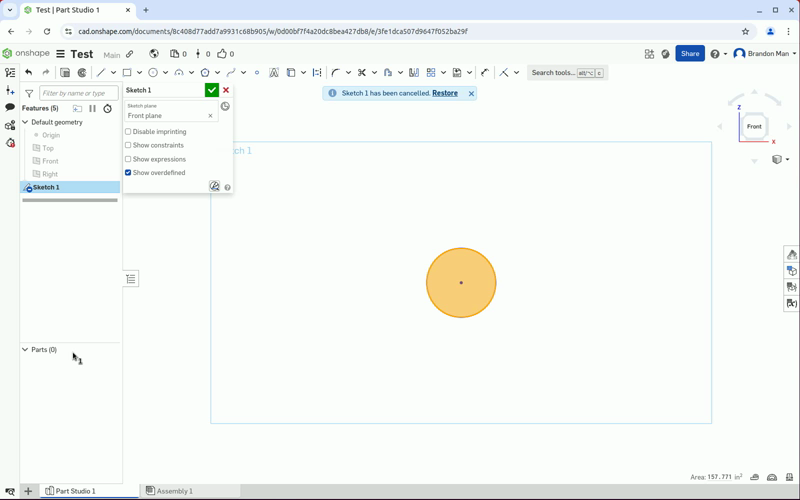
key(shift+y)
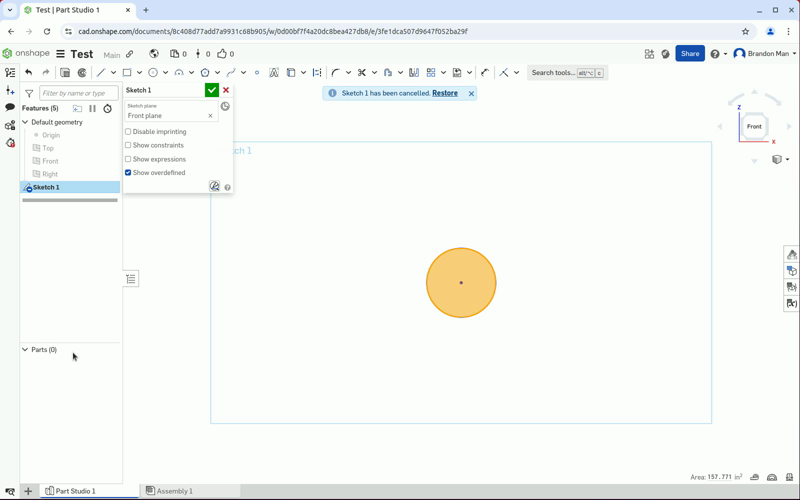
key(shift+e)
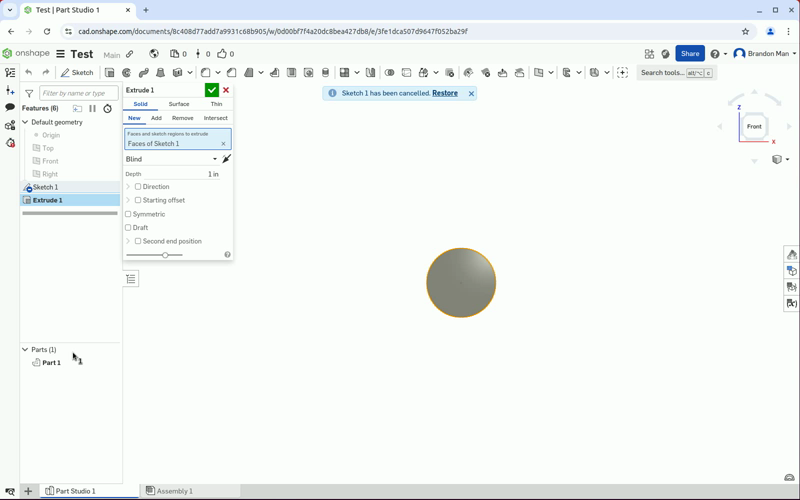
mouse_move(143, 106)
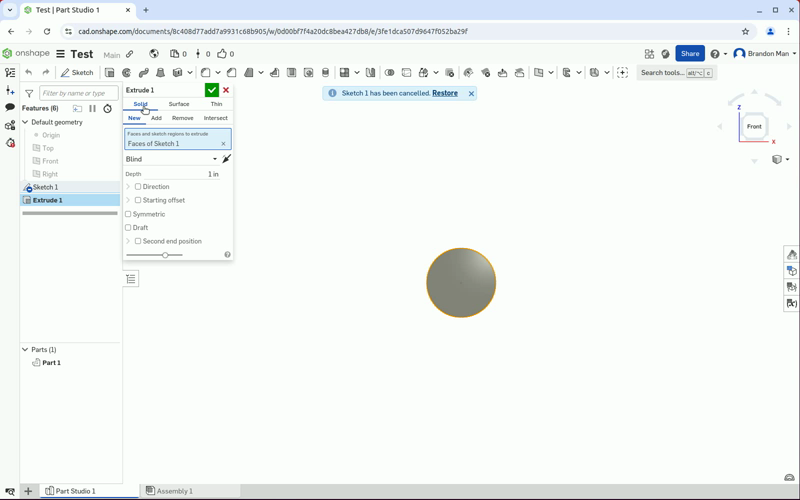
click(143, 106)
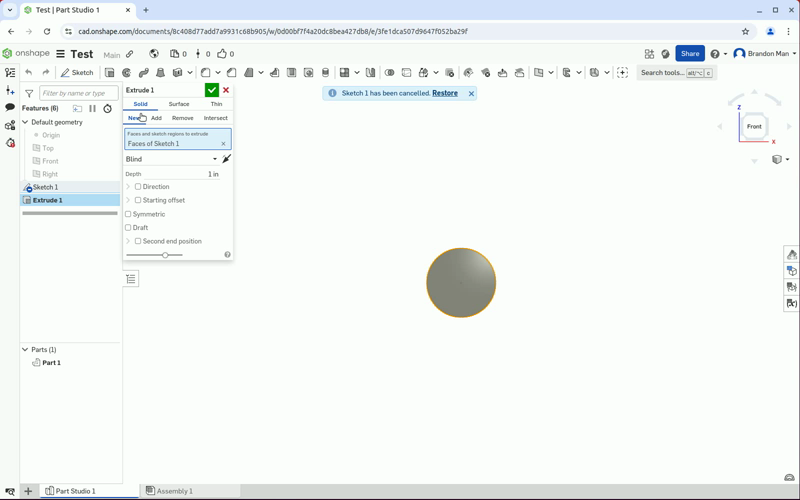
mouse_move(137, 120)
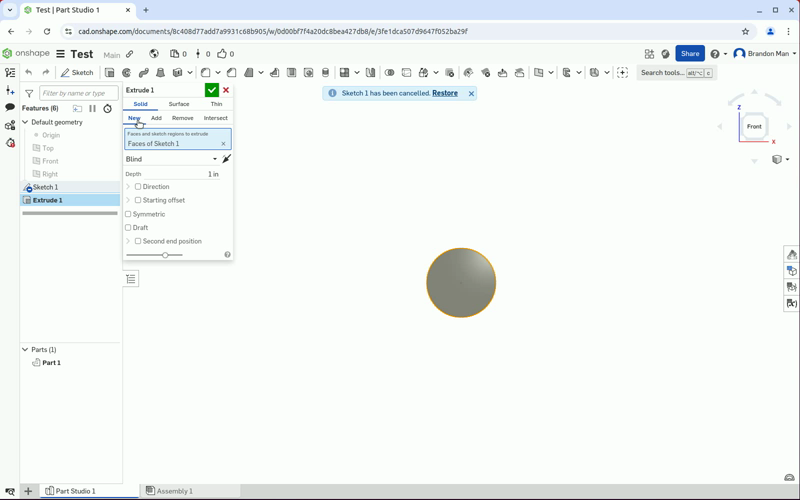
click(137, 120)
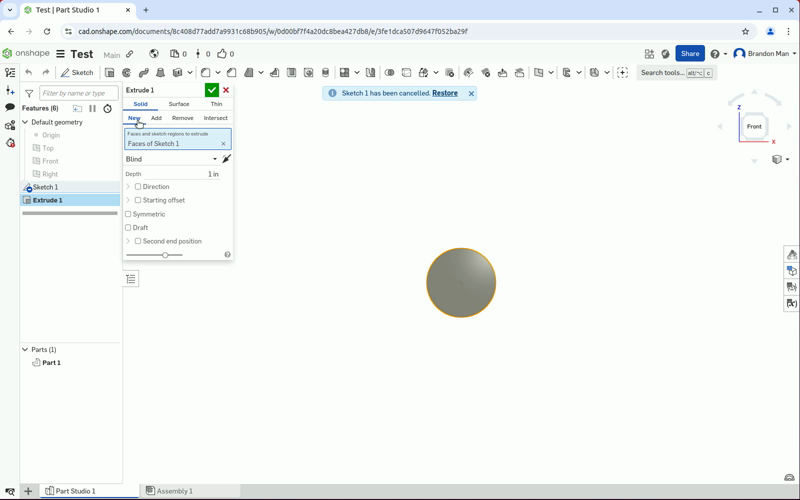
key(tab, 4)
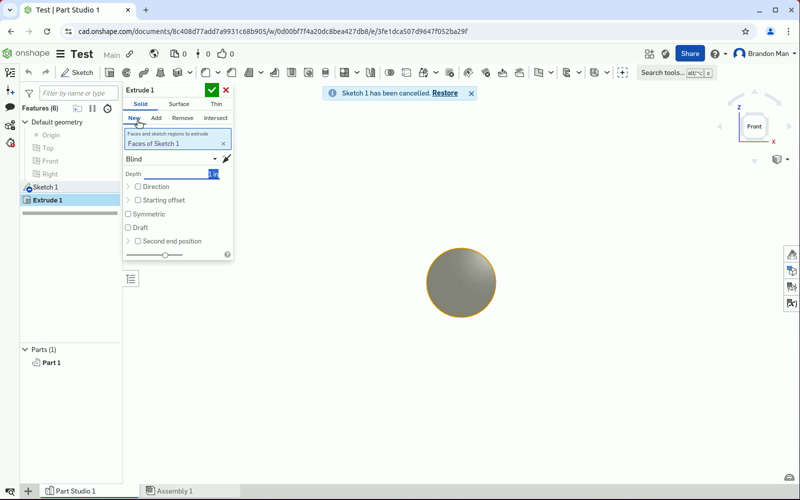
text(27.922)
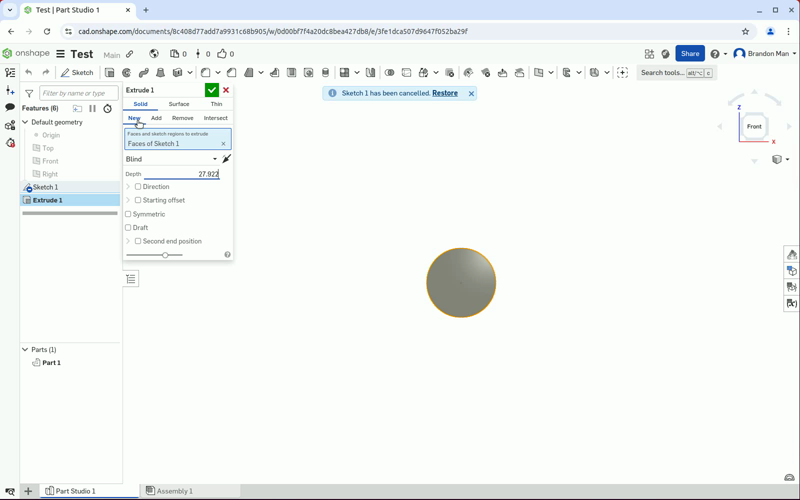
key(tab, 3)
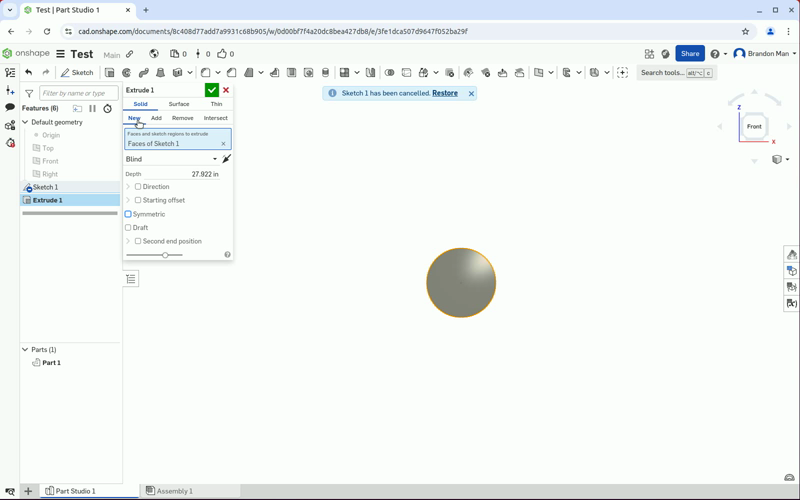
key(space)
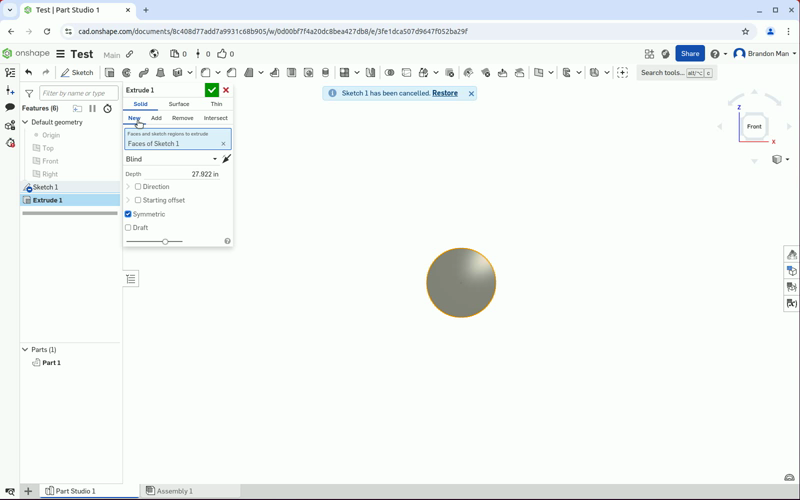
key(enter)
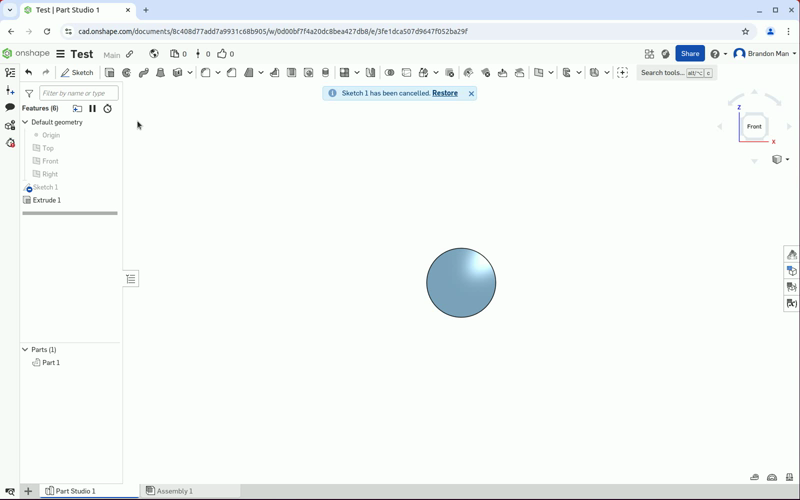
key(shift+h)
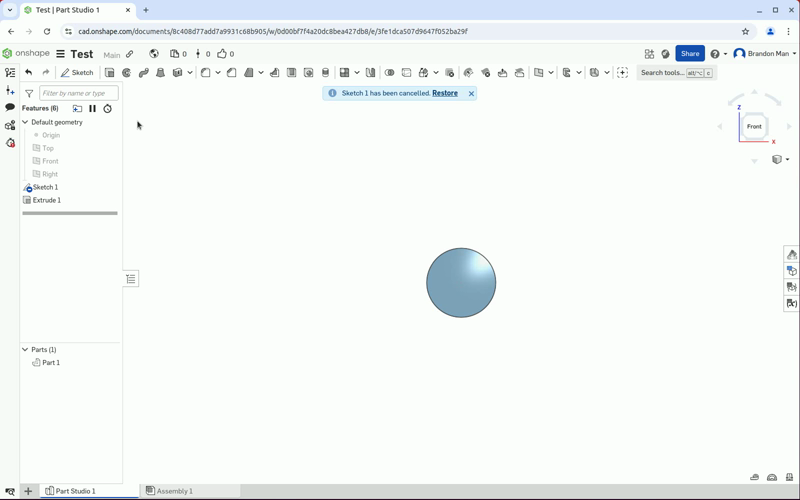
key(shift+h)
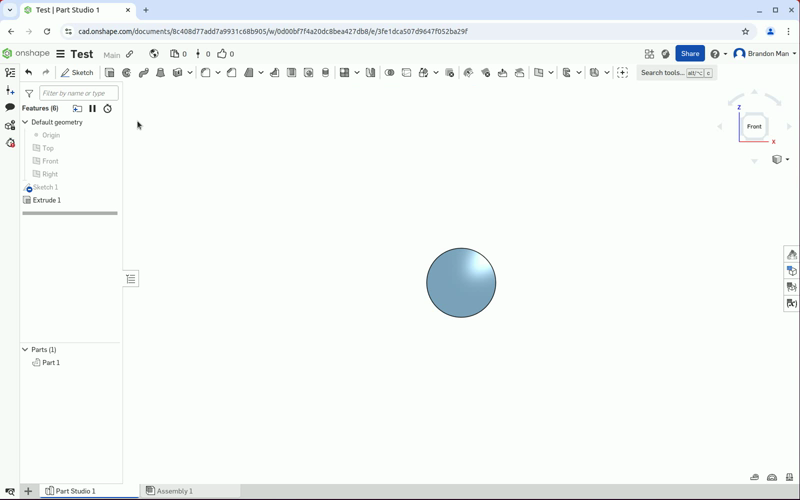
mouse_move(73, 189)
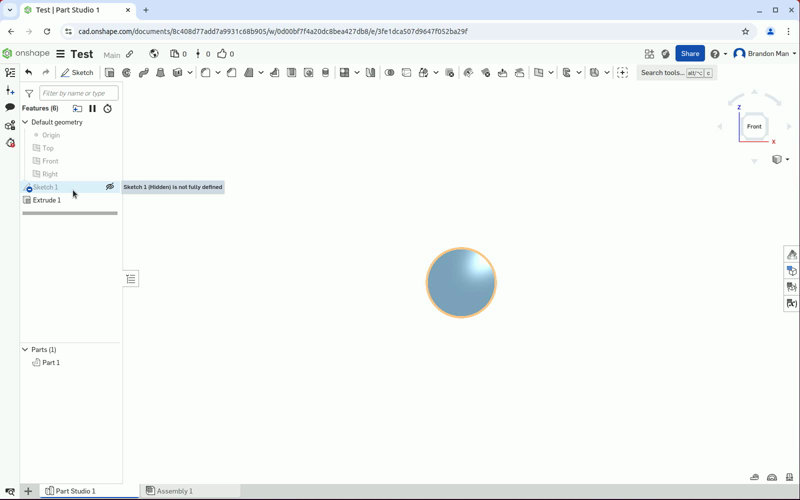
click(73, 189)
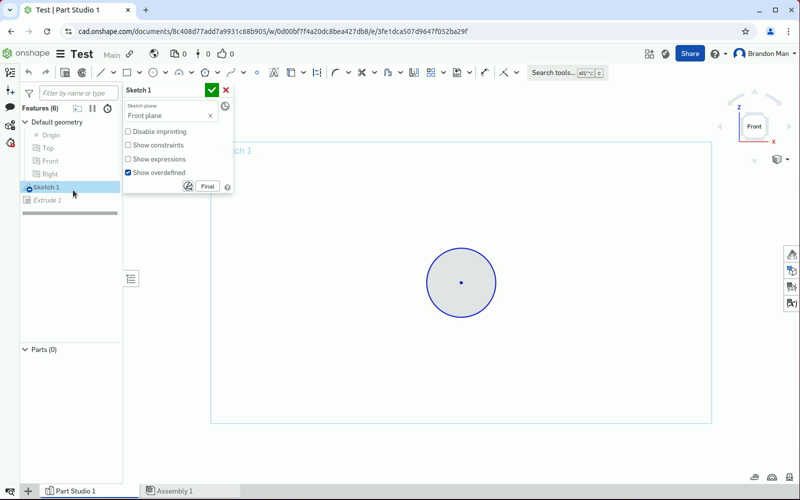
mouse_move(229, 92)
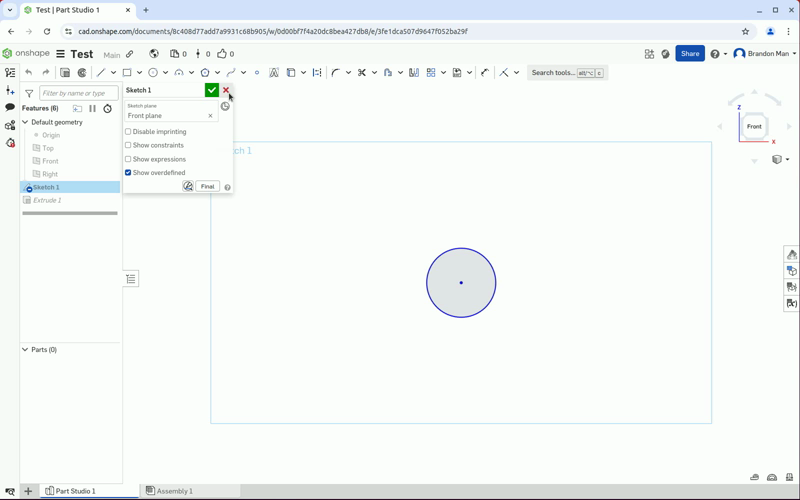
click(229, 92)
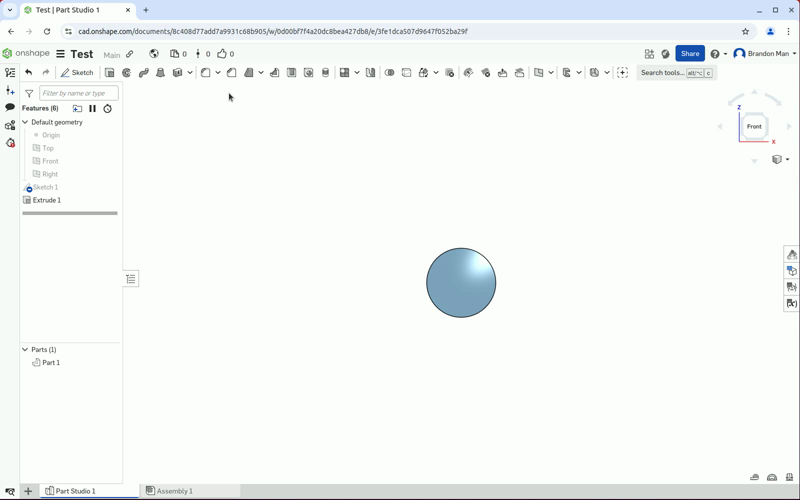
mouse_move(73, 352)
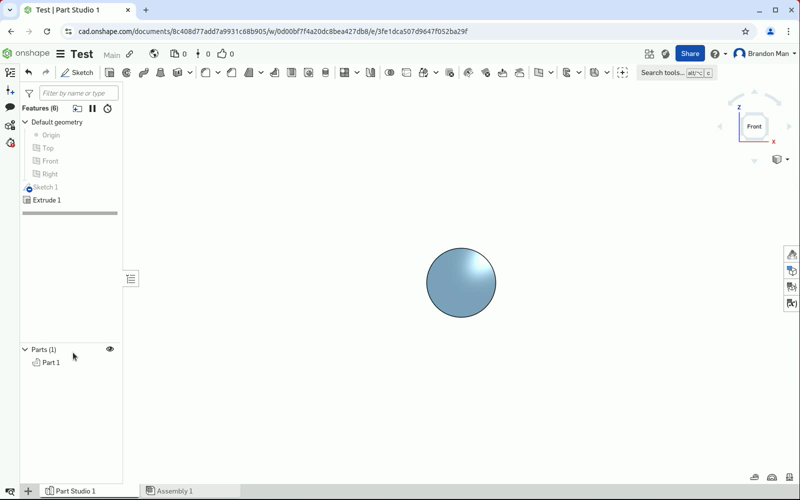
key(y)
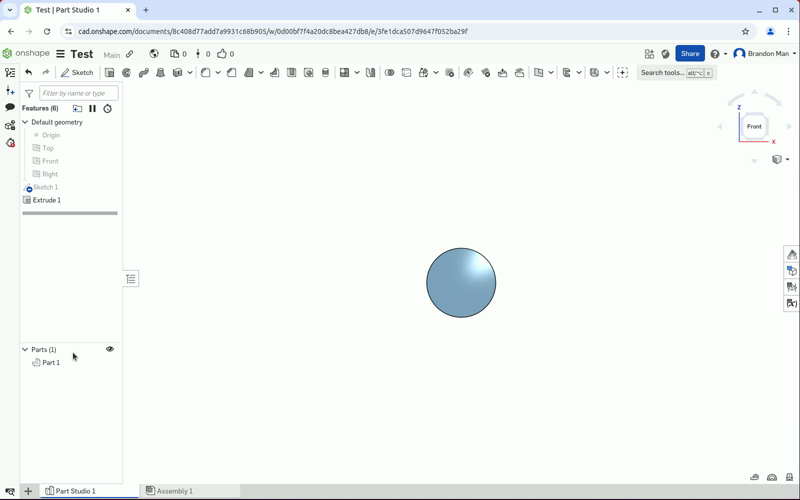
key(shift+p)
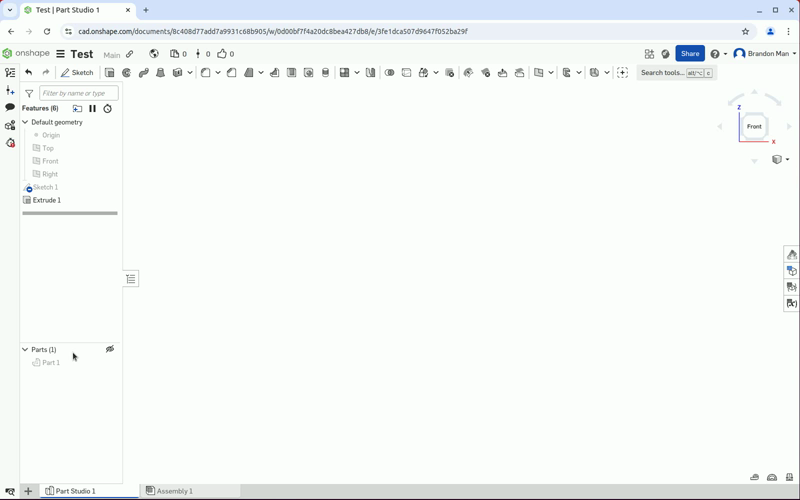
key(space)
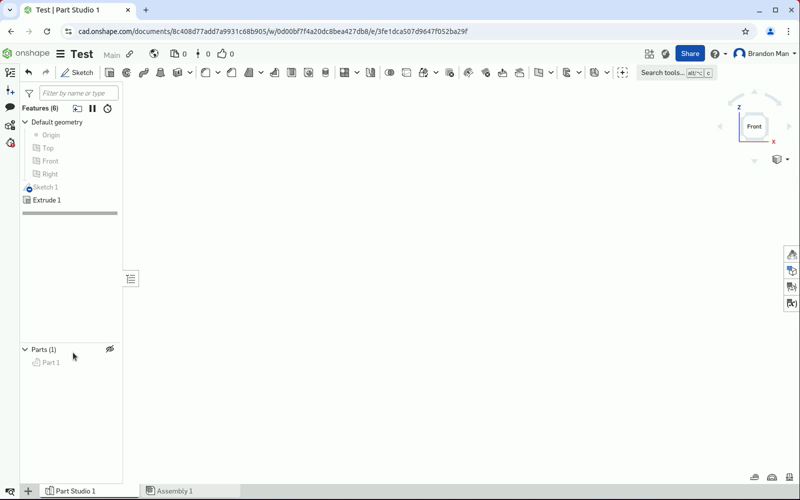
key_down(shift)
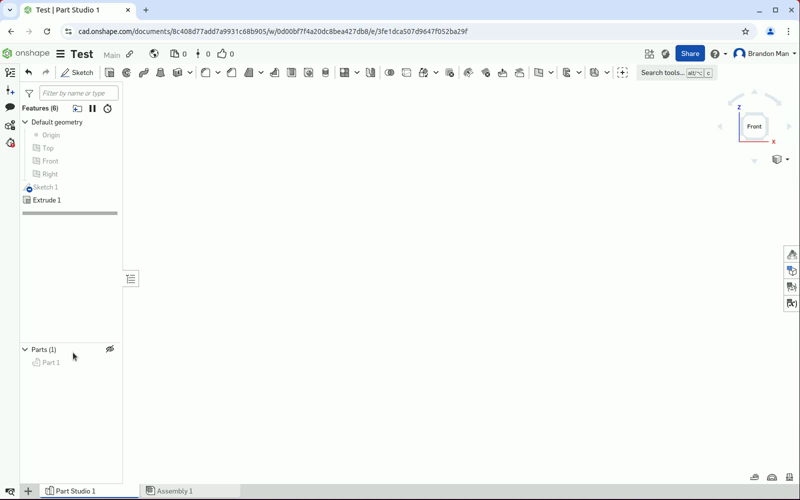
key(left)
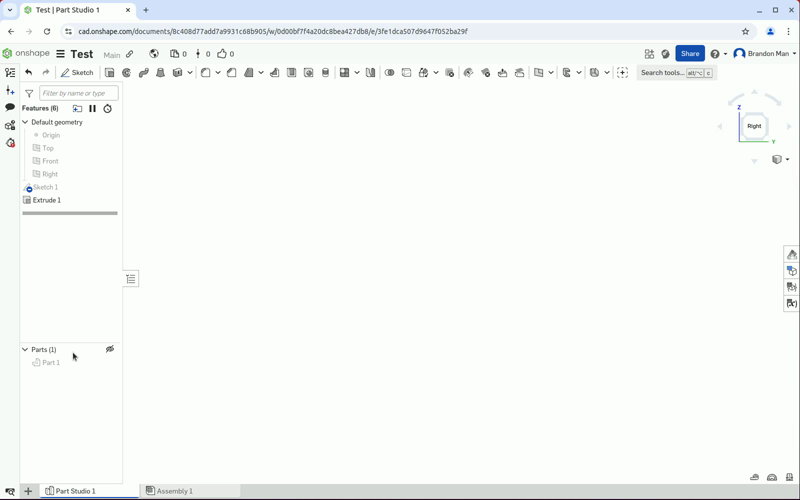
key_up(shift)
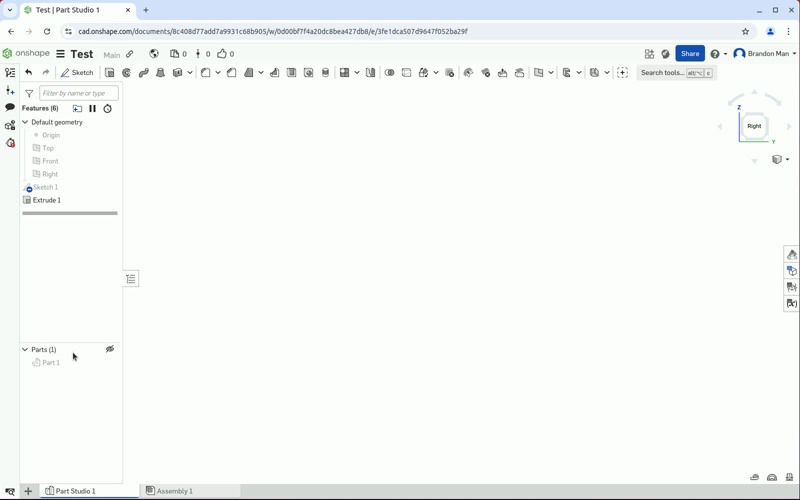
mouse_move(73, 352)
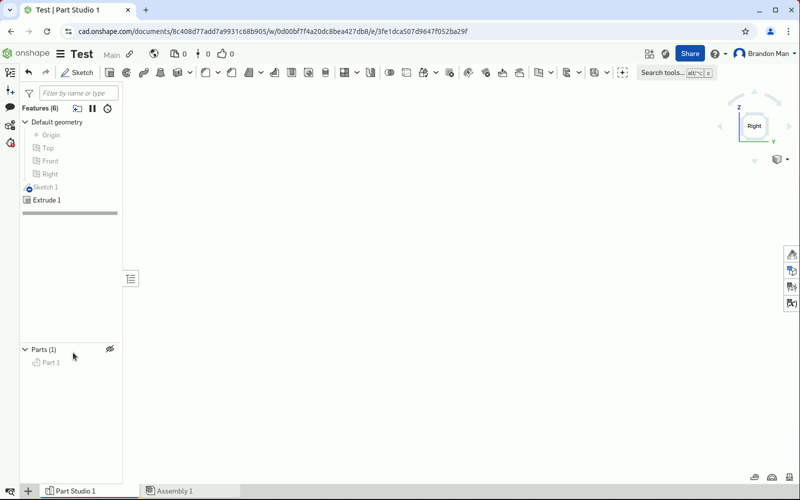
key(shift+y)
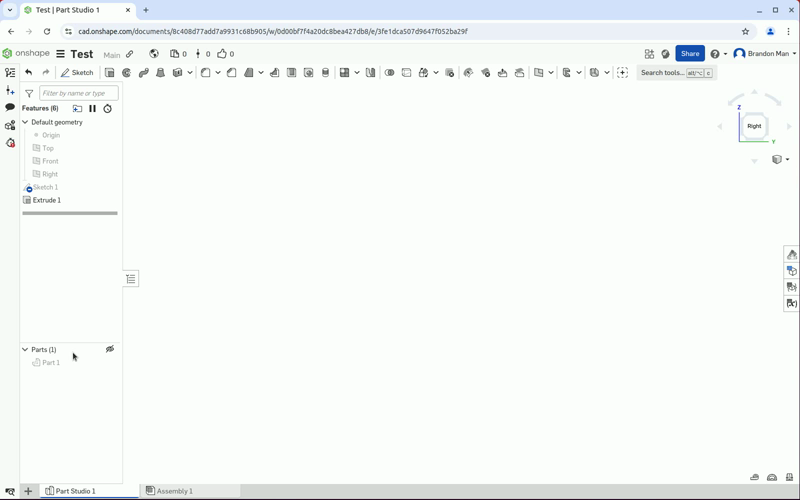
key(shift+s)
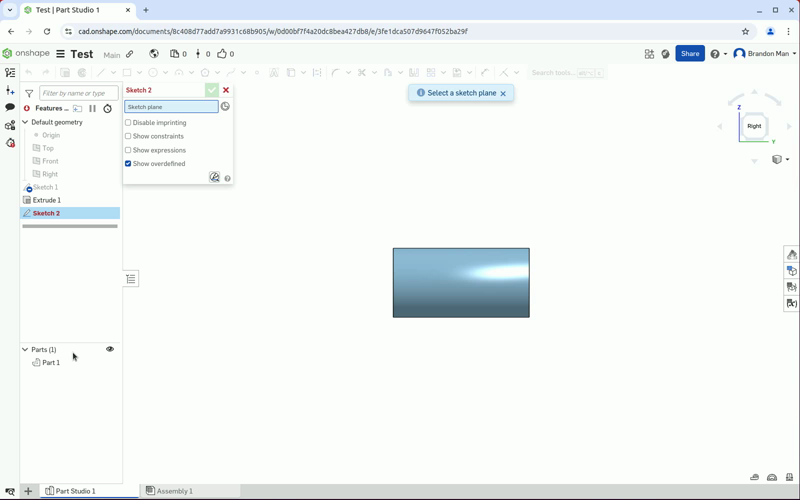
mouse_move(73, 176)
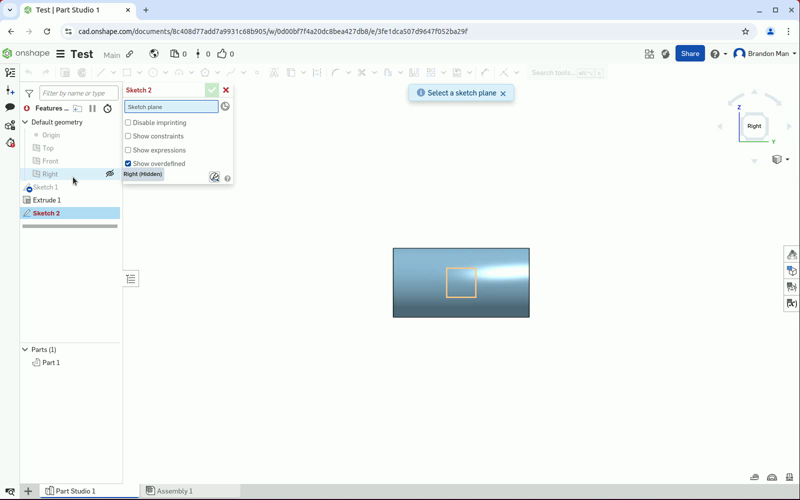
click(73, 176)
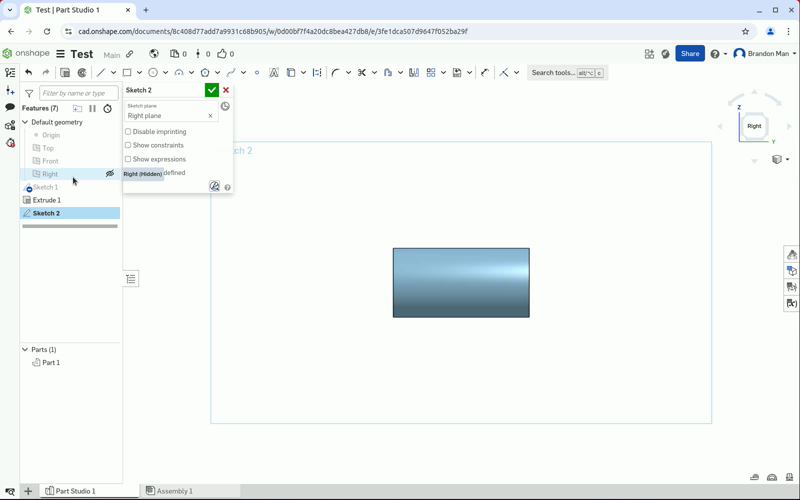
mouse_move(73, 352)
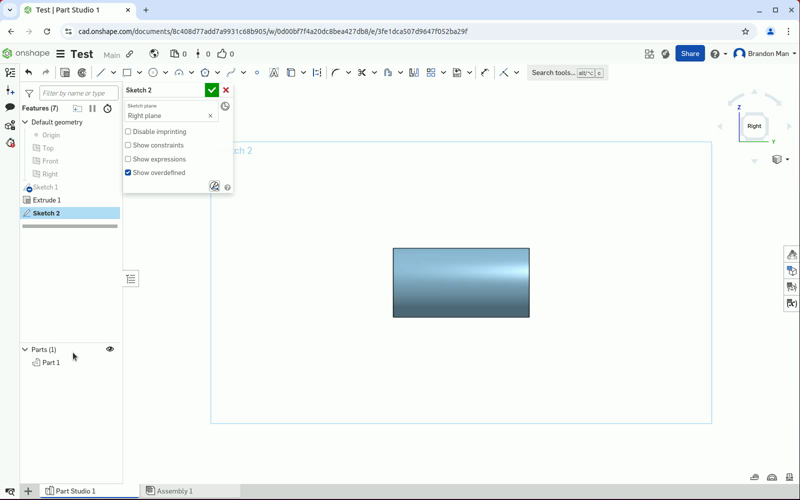
key(y)
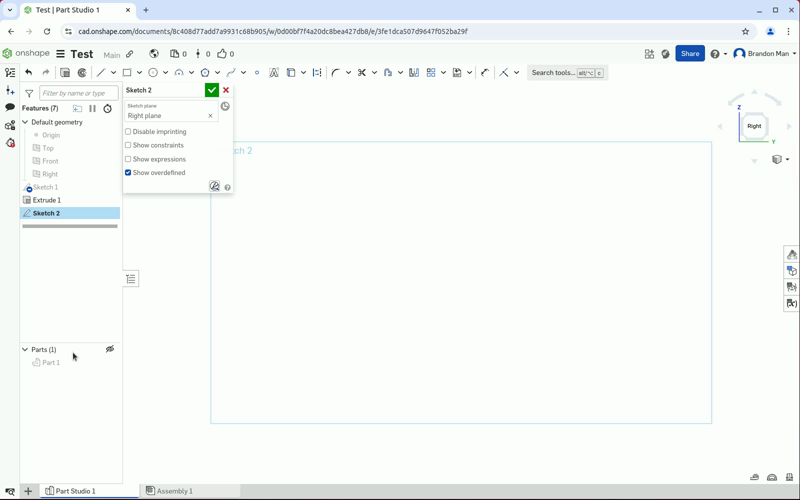
key(c)
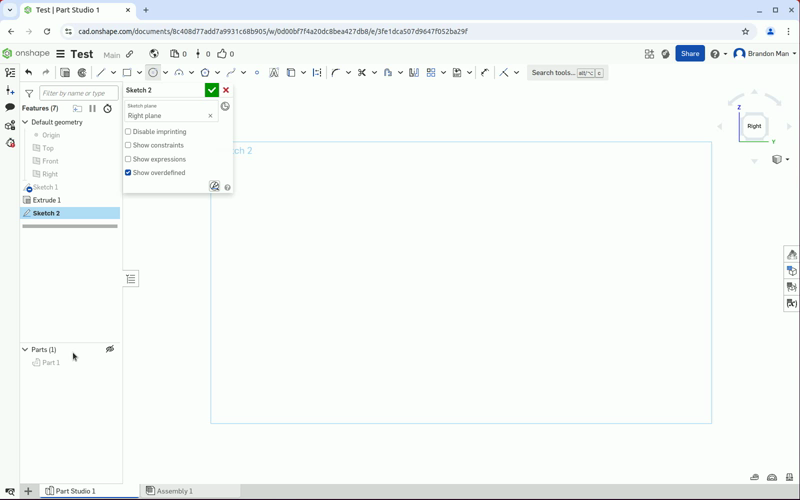
key_down(shift)
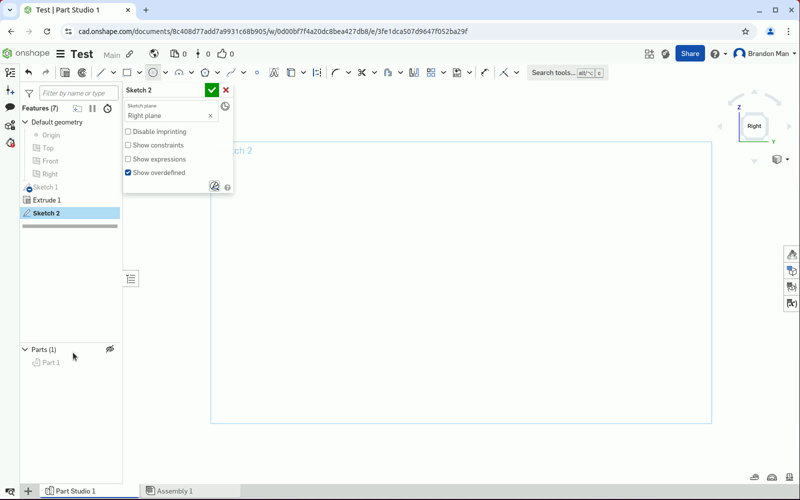
mouse_move(461, 282)
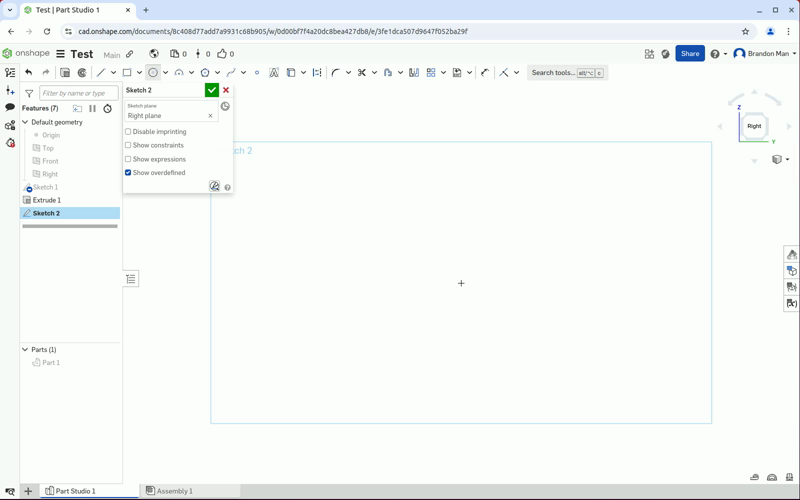
click(461, 282)
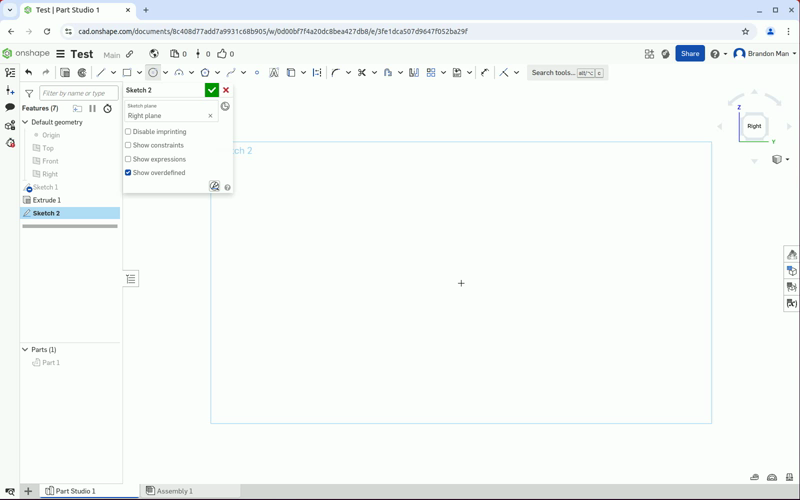
key_up(shift)
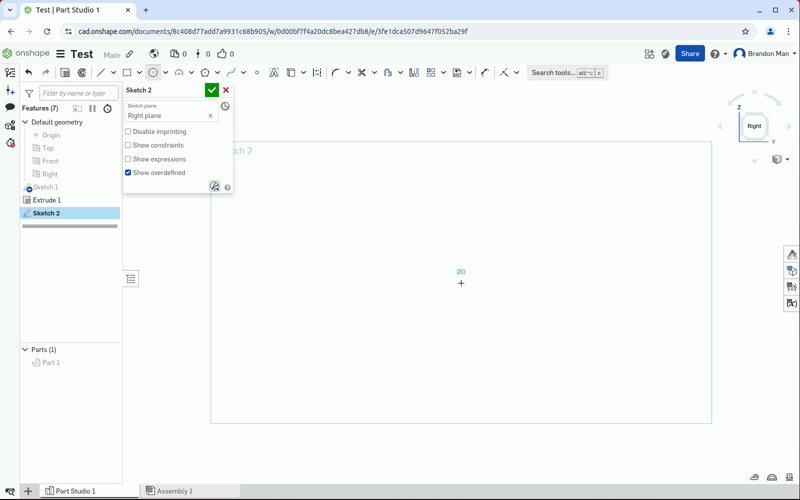
mouse_move(495, 282)
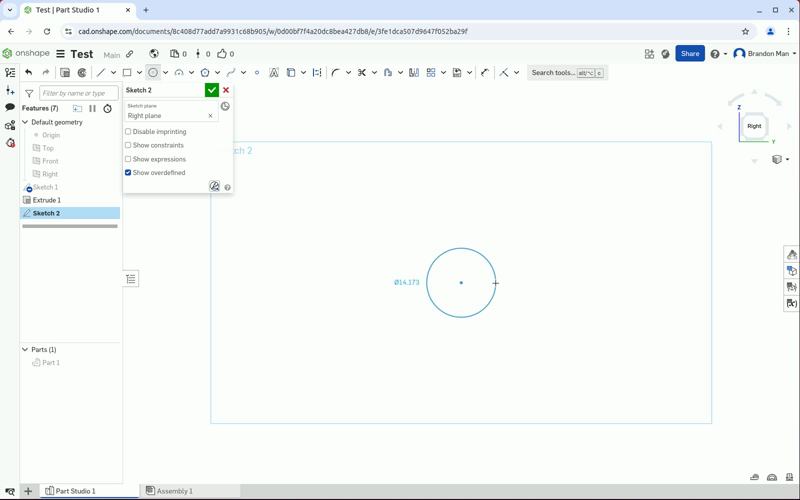
click(495, 282)
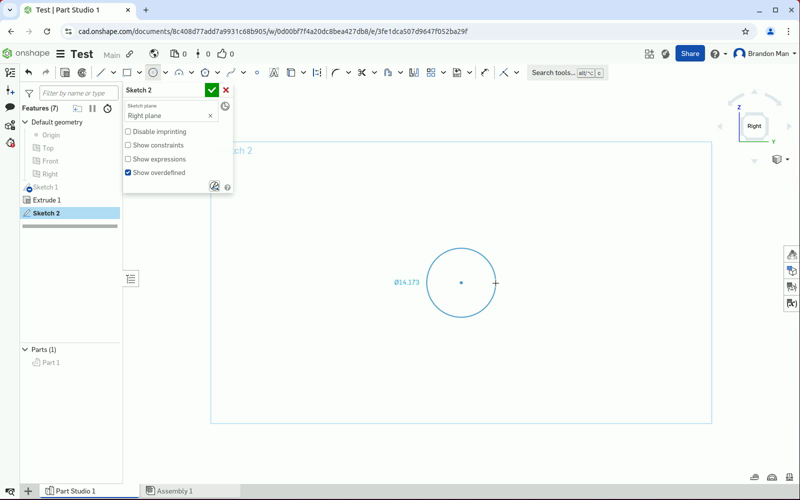
key(esc)
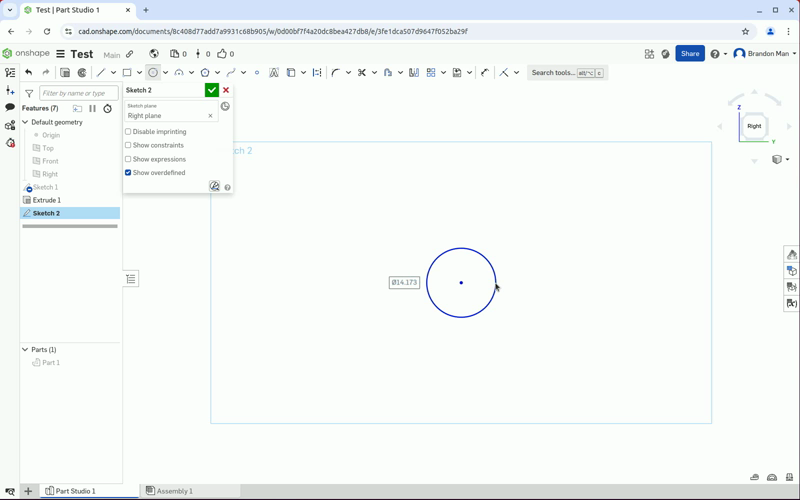
mouse_move(471, 260)
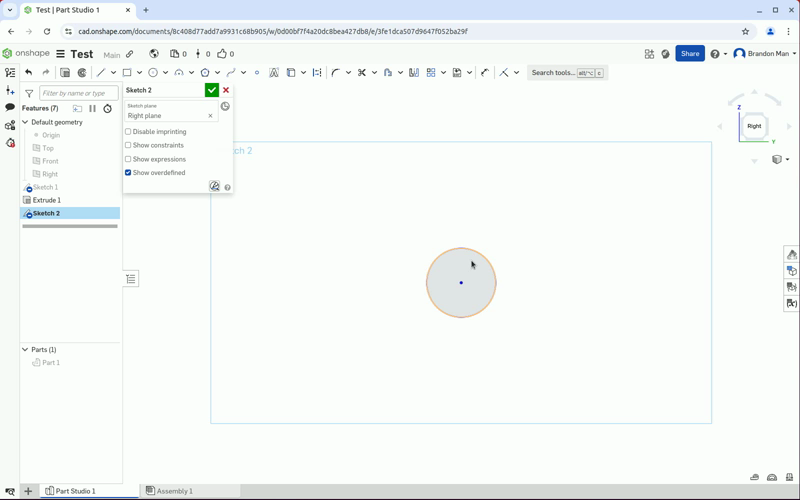
click(471, 260)
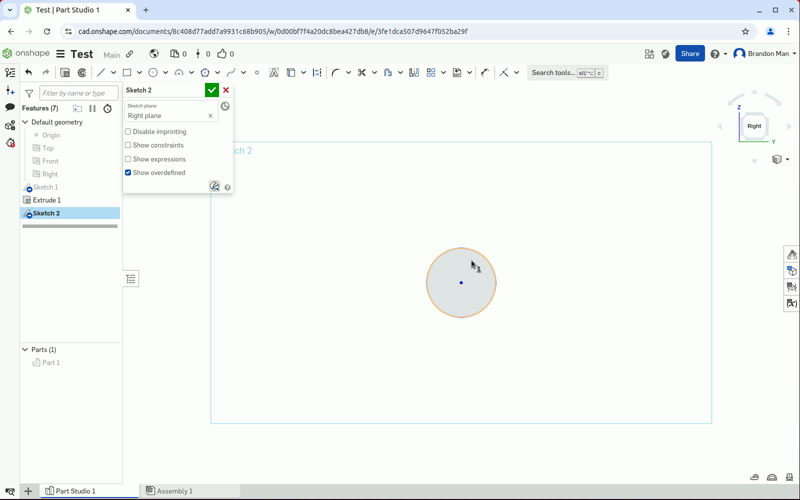
mouse_move(73, 352)
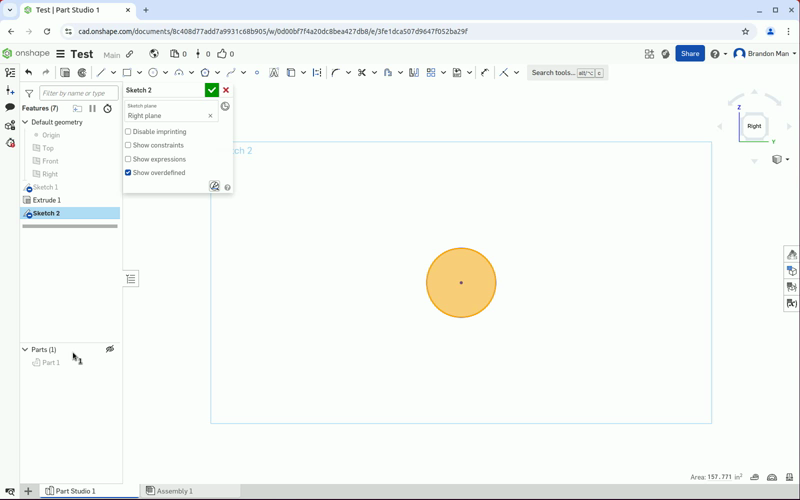
key(shift+y)
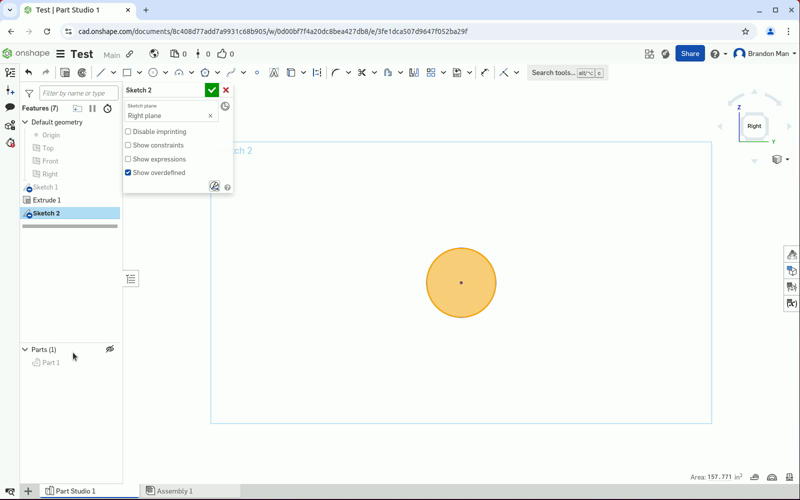
key(shift+e)
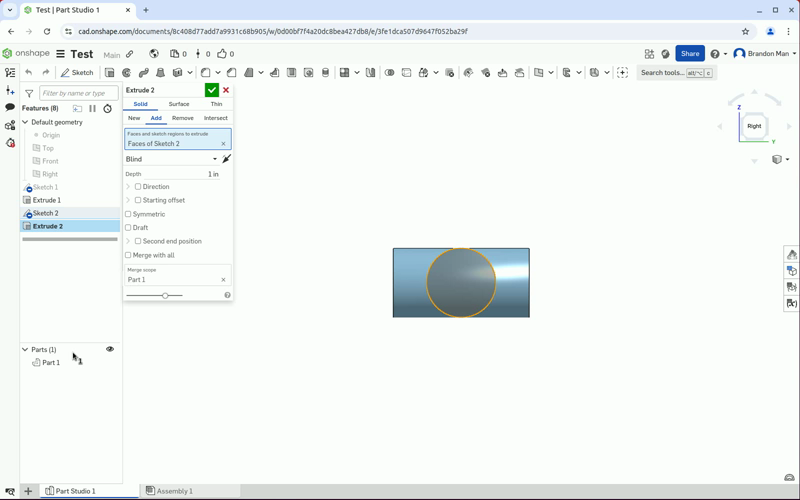
mouse_move(143, 106)
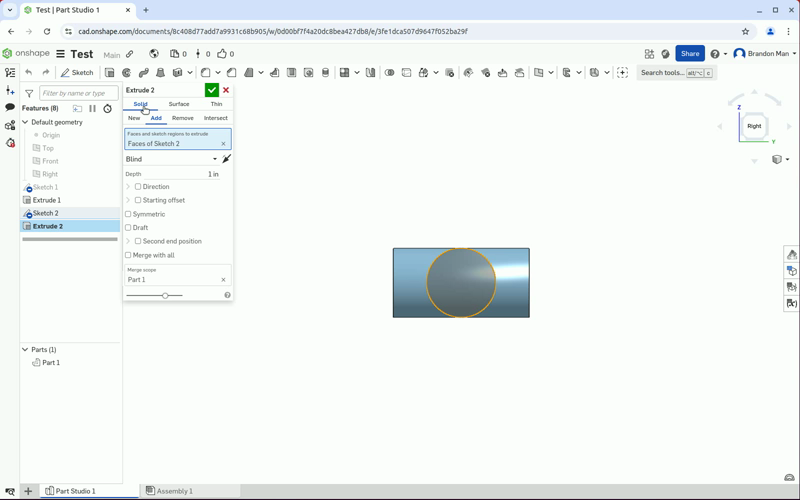
click(143, 106)
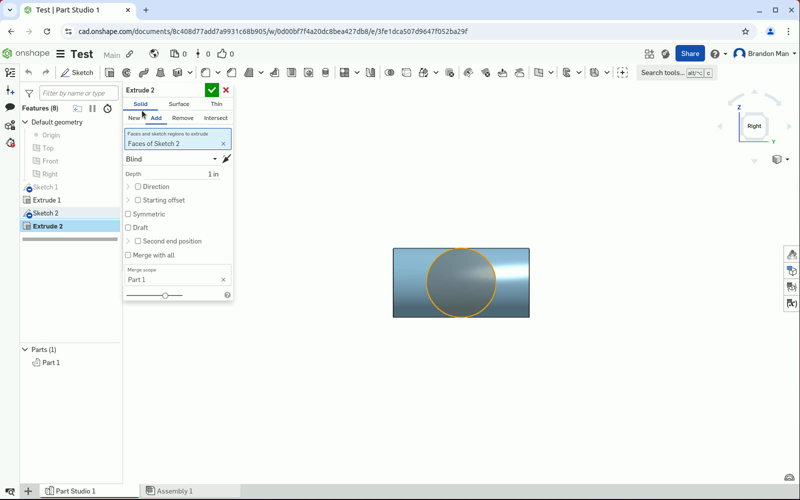
mouse_move(137, 120)
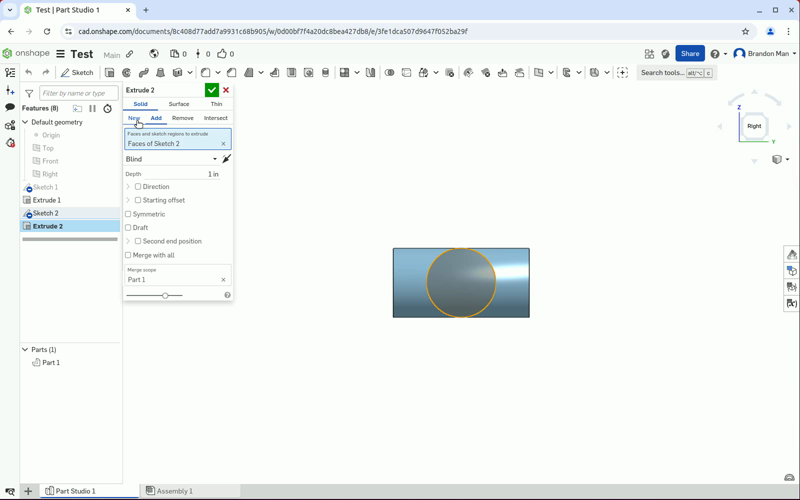
click(137, 120)
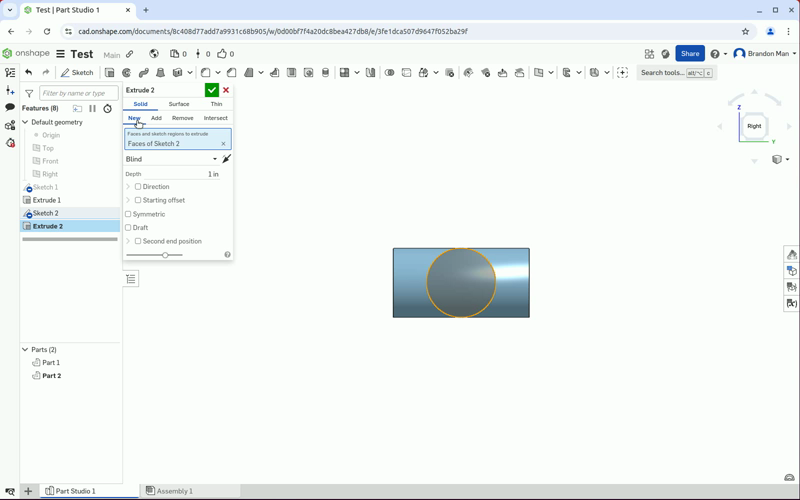
key(tab, 4)
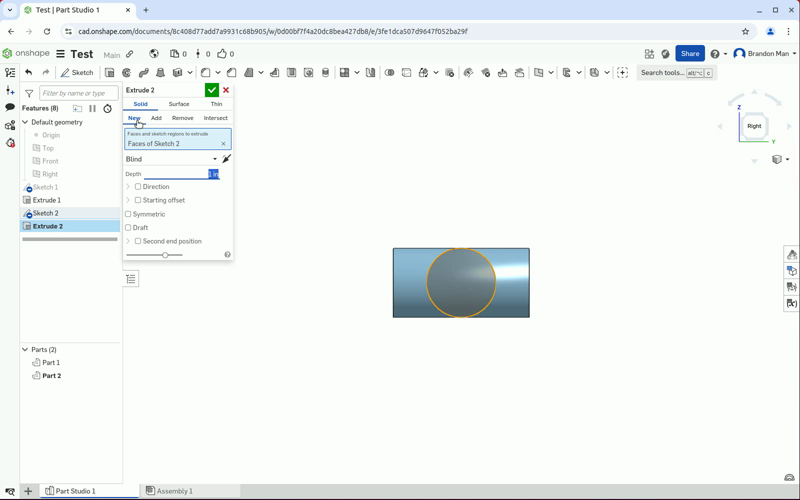
text(23.108)
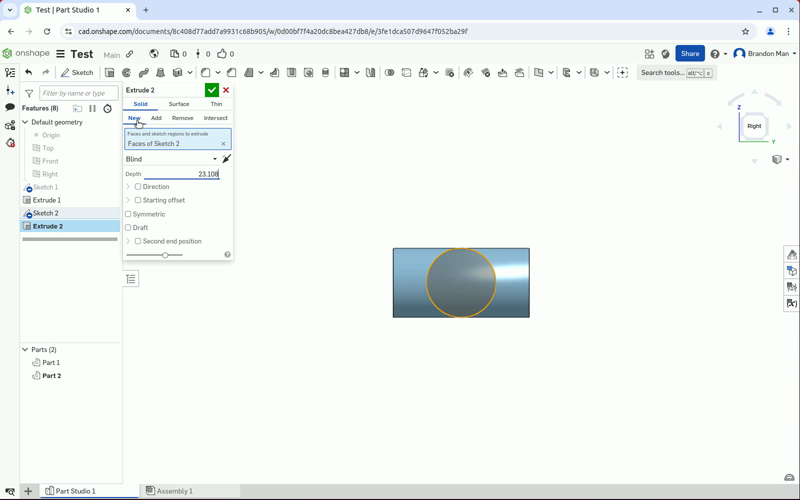
key(enter)
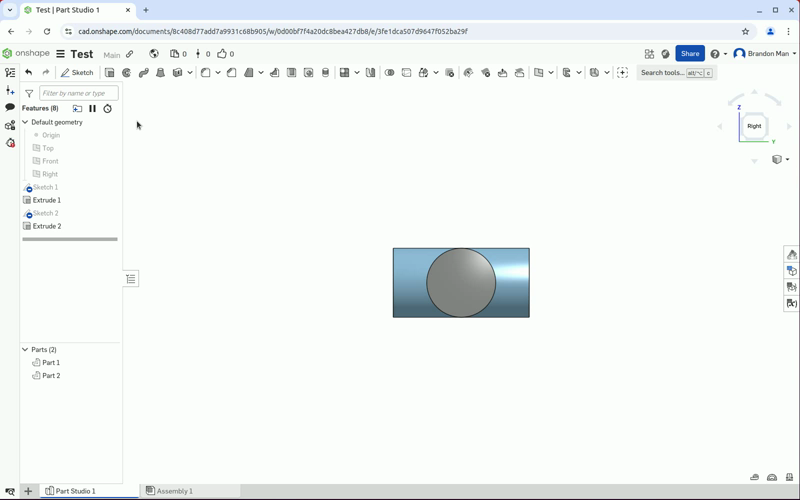
key(shift+h)
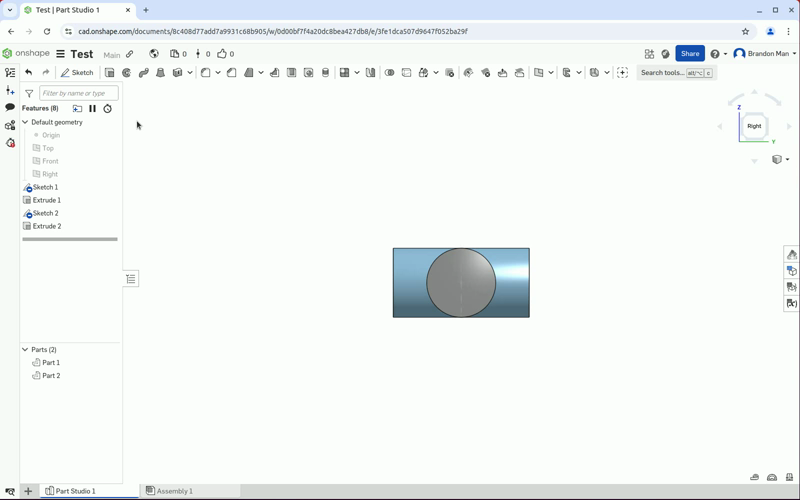
key(shift+h)
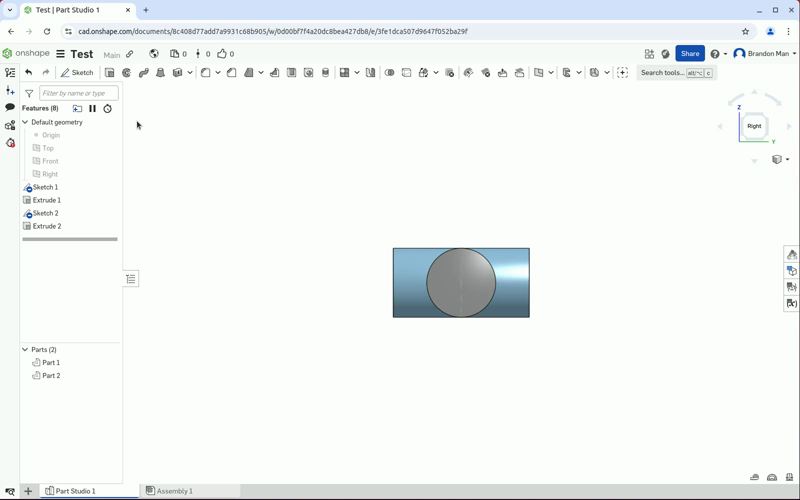
key(shift+7)
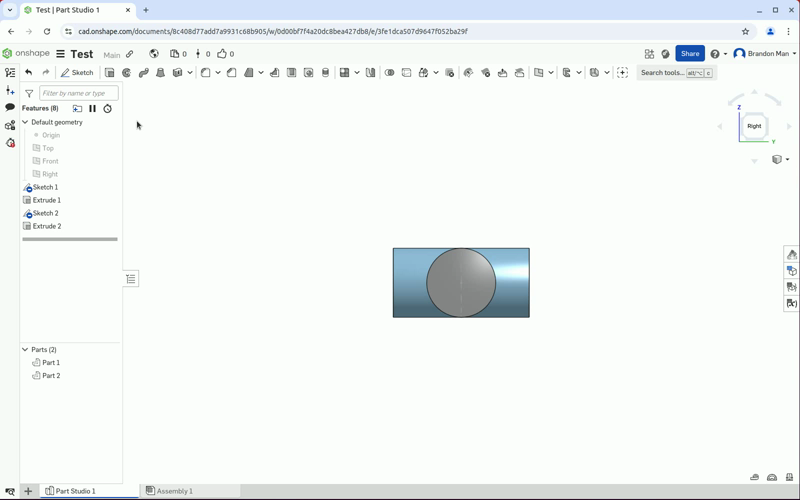
key(right, 2)
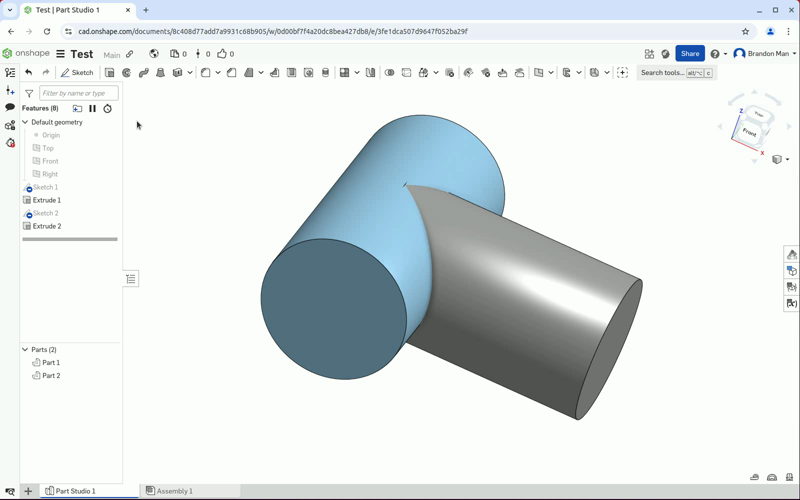
key(down, 2)
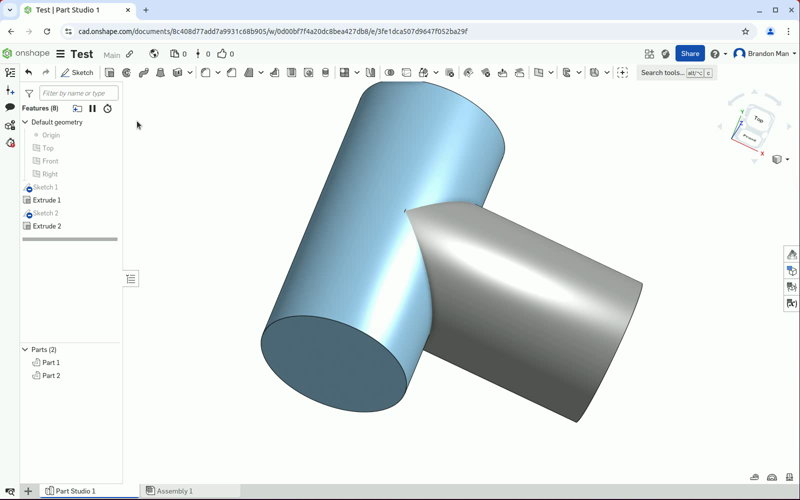
key(up, 2)
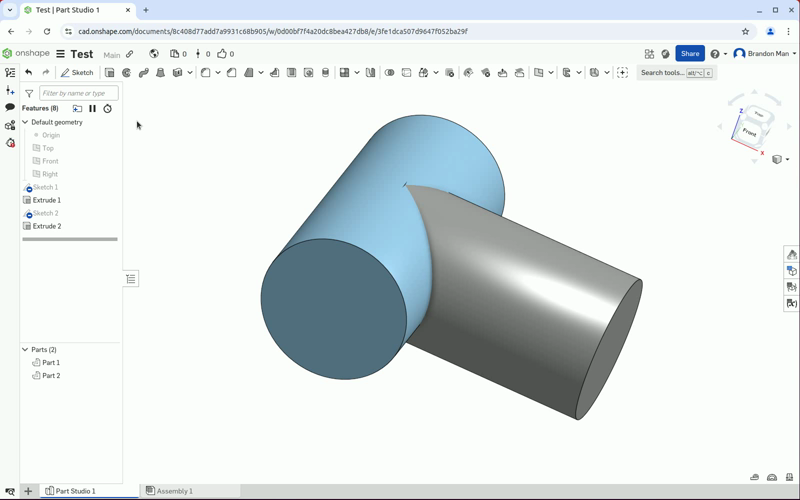
key(left, 2)
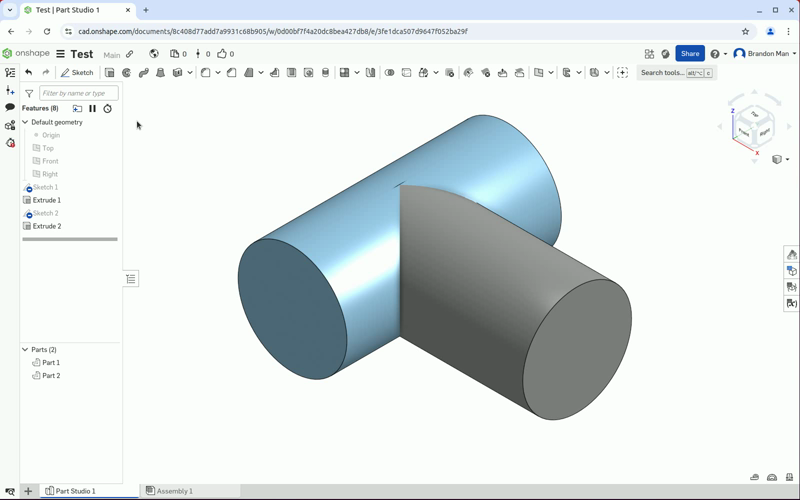
mouse_move(73, 189)
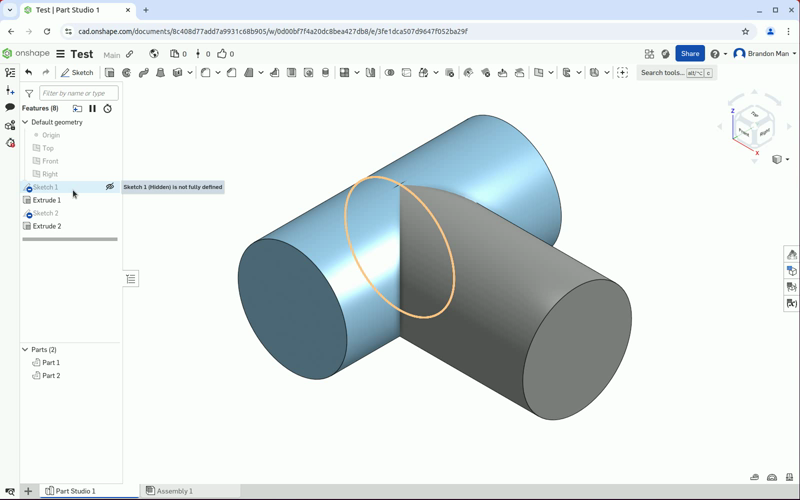
click(73, 189)